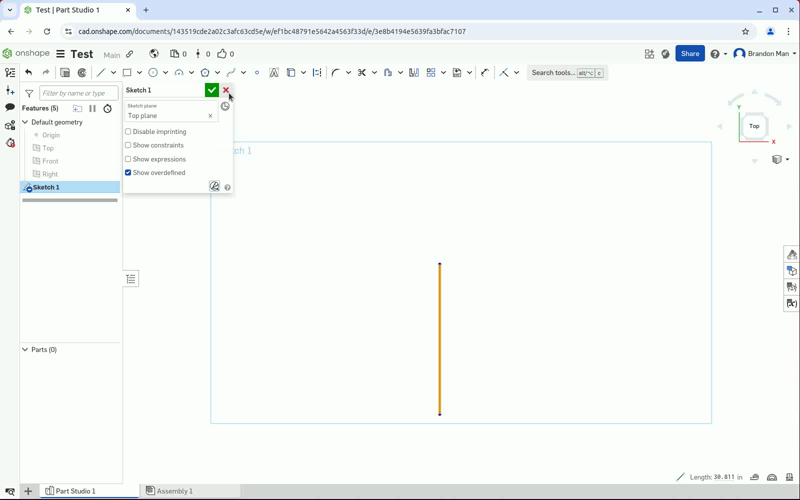
key(shift+h)
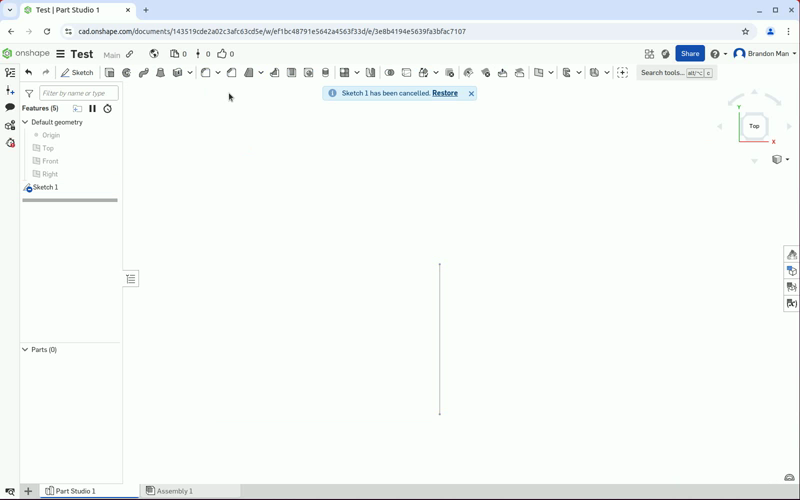
key(shift+s)
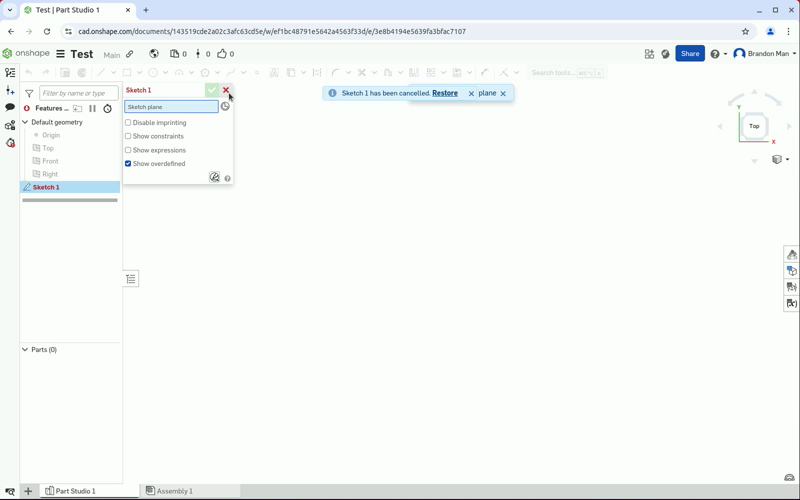
mouse_move(73, 150)
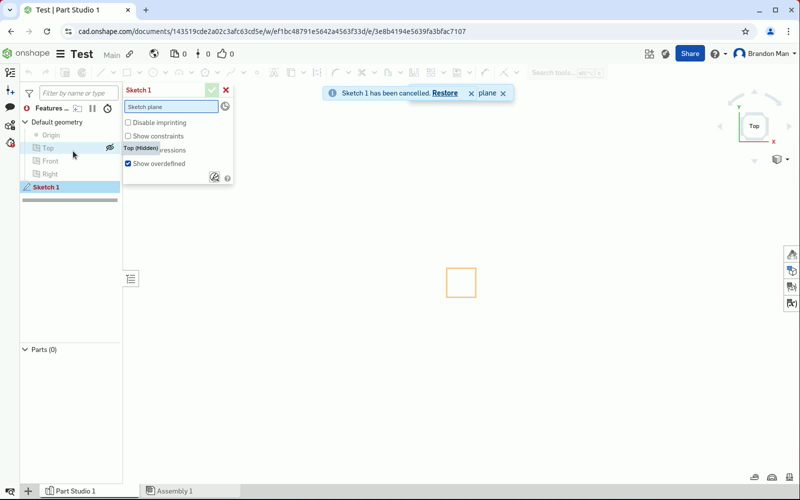
click(73, 150)
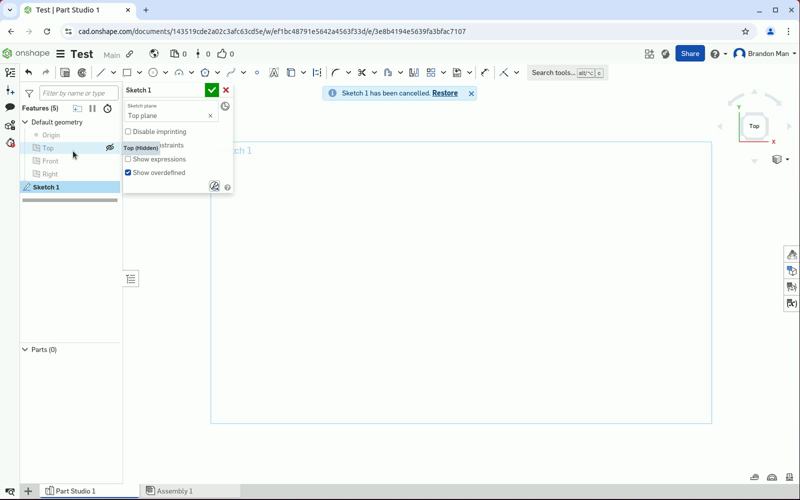
mouse_move(73, 352)
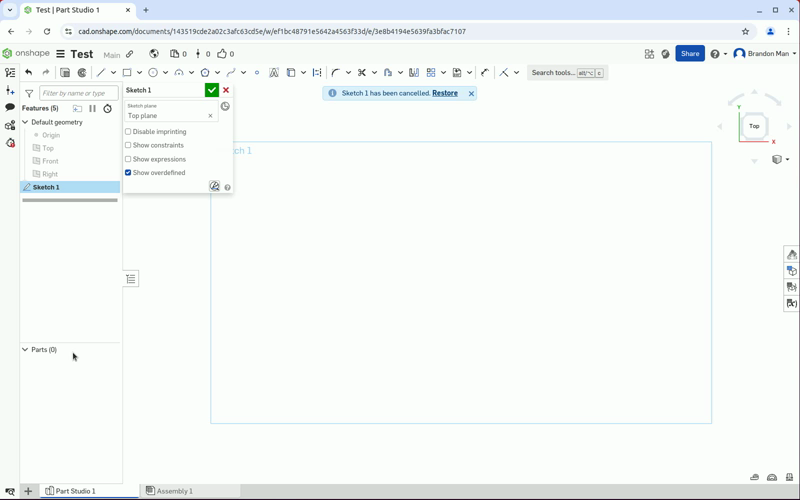
key(y)
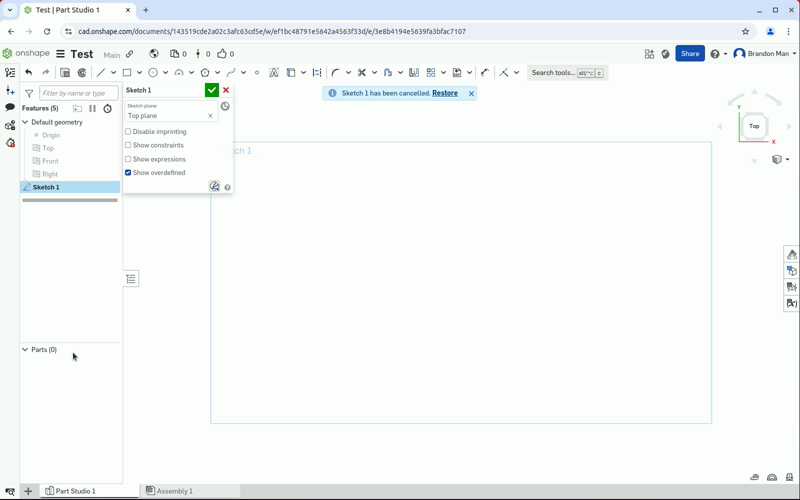
key(c)
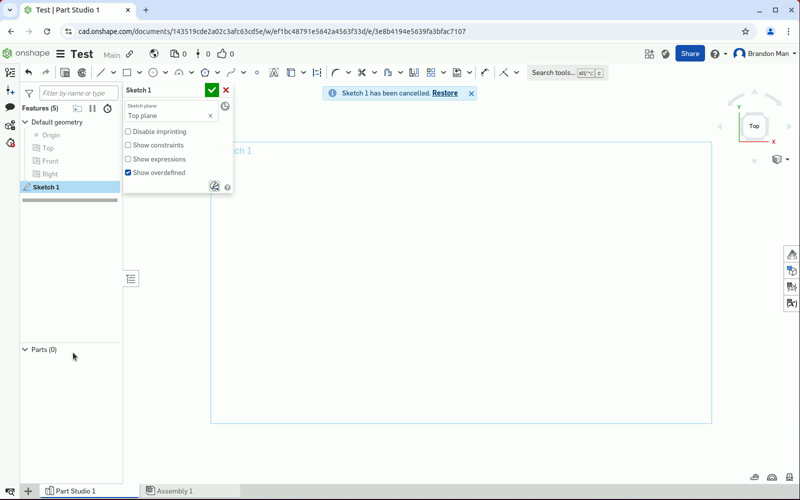
key_down(shift)
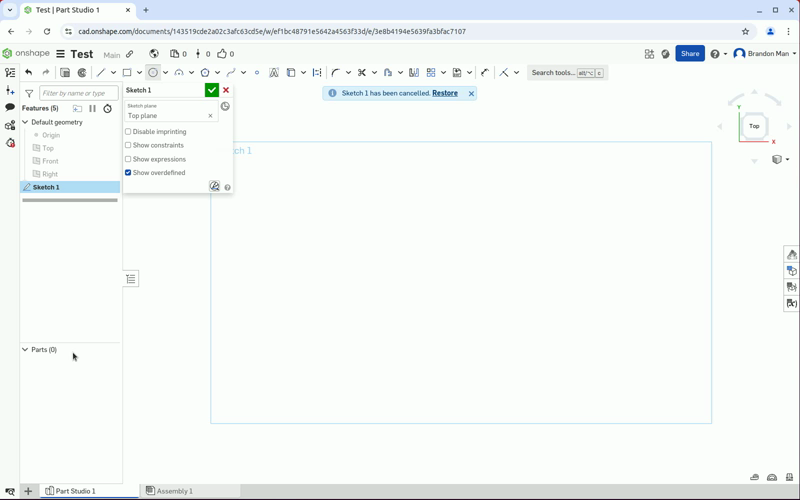
mouse_move(461, 282)
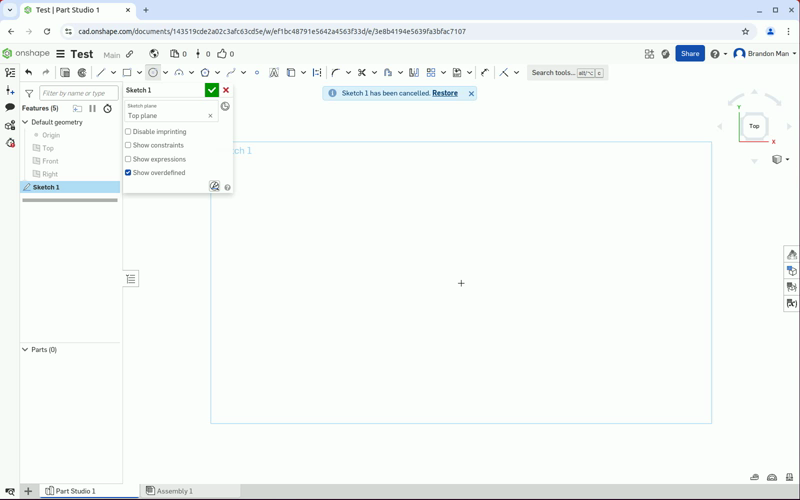
click(461, 282)
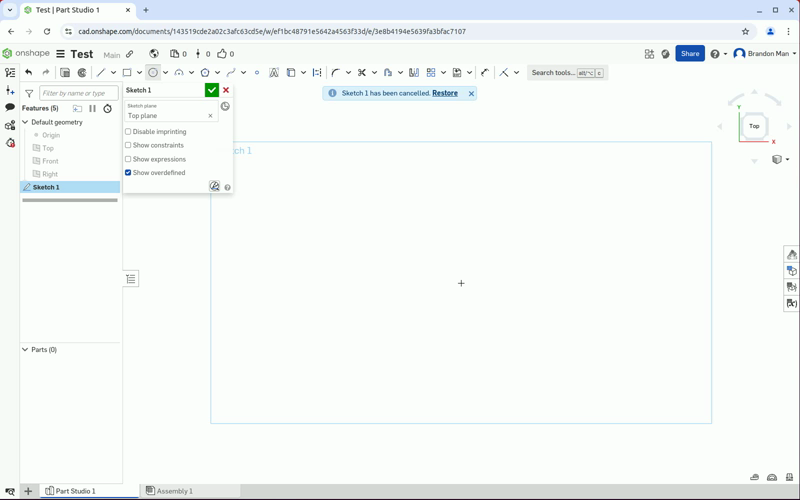
key_up(shift)
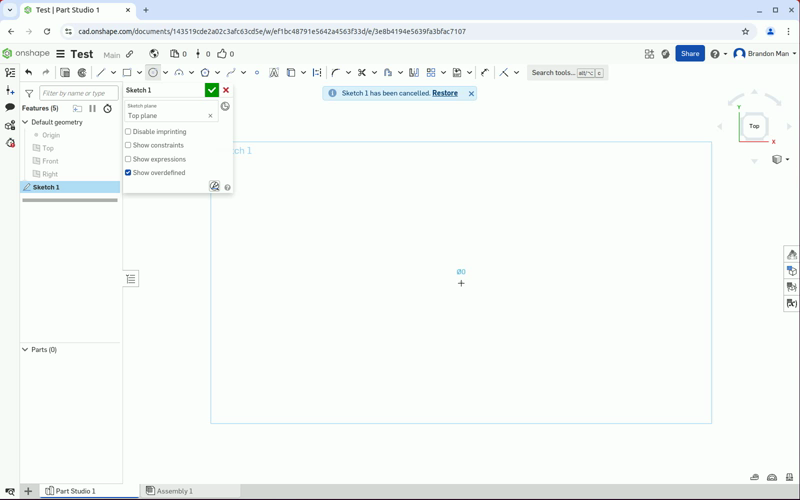
mouse_move(554, 282)
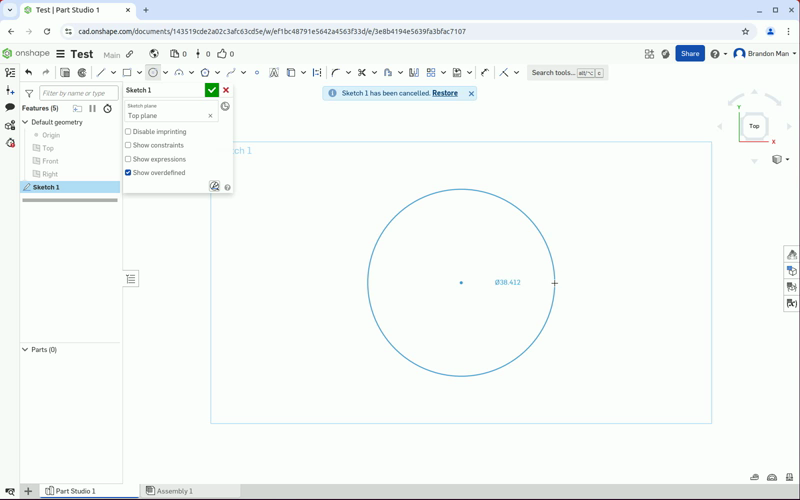
click(554, 282)
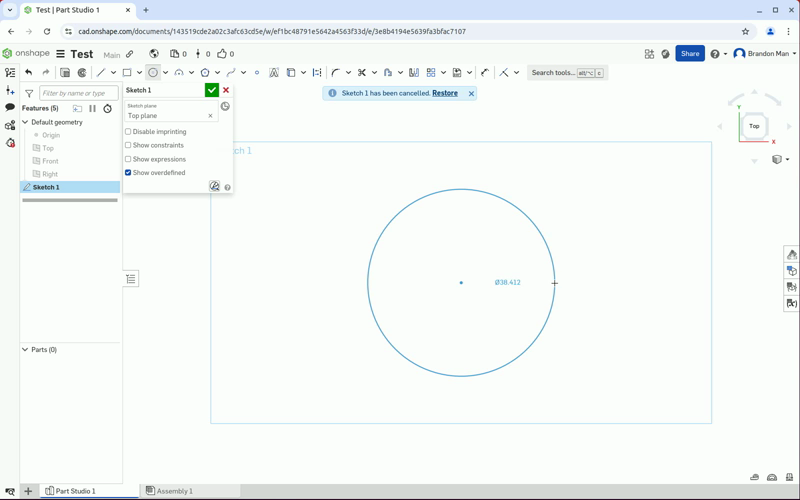
key(esc)
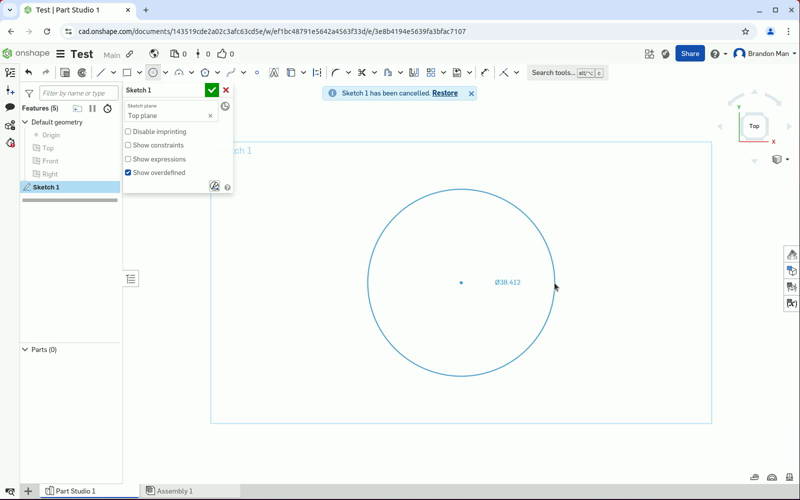
mouse_move(427, 232)
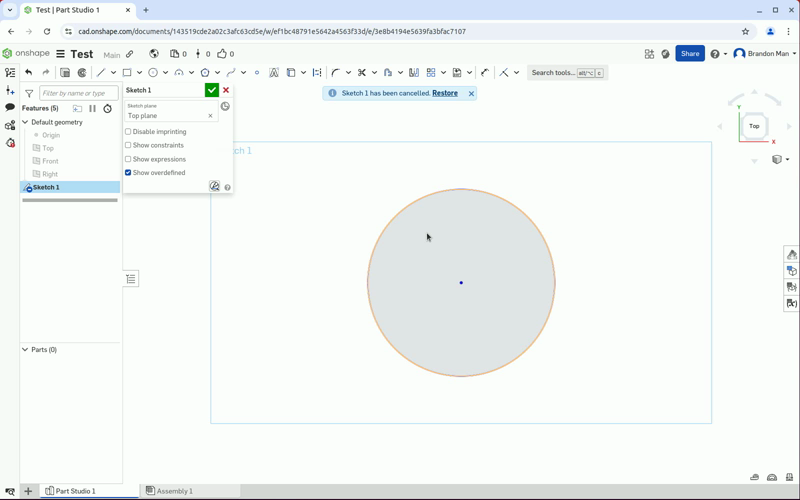
click(427, 232)
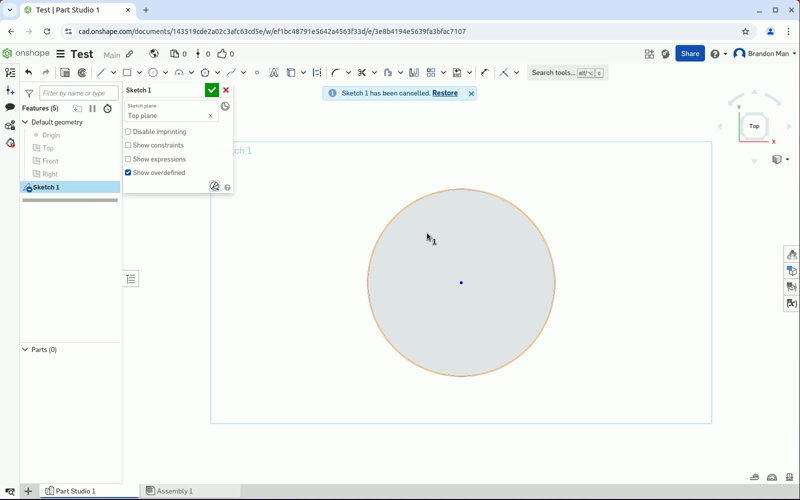
mouse_move(73, 352)
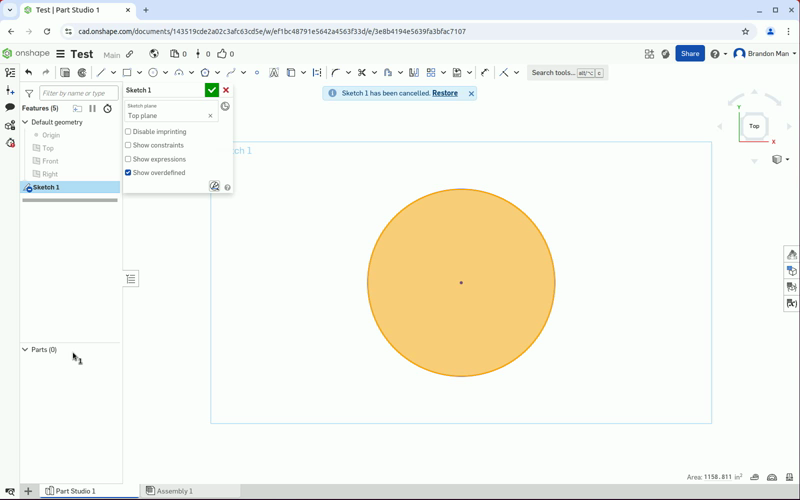
key(shift+y)
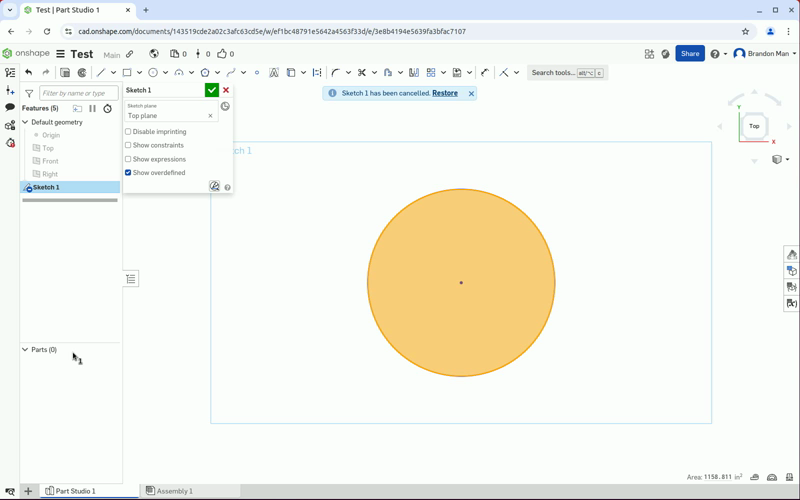
key(shift+e)
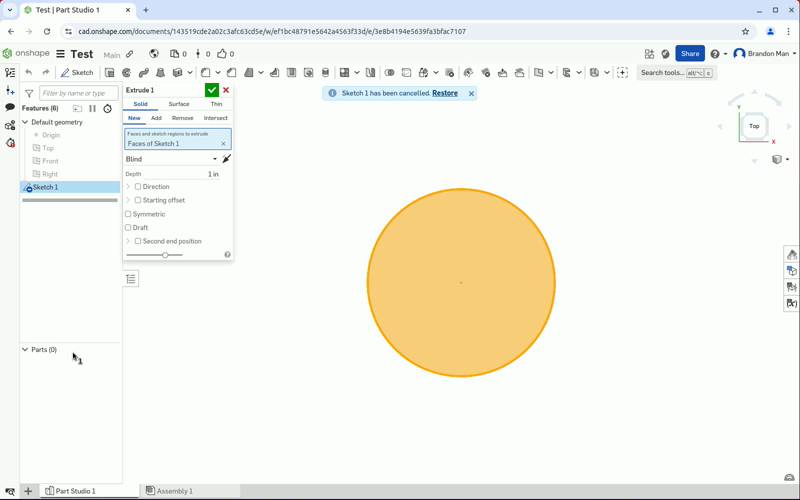
mouse_move(143, 106)
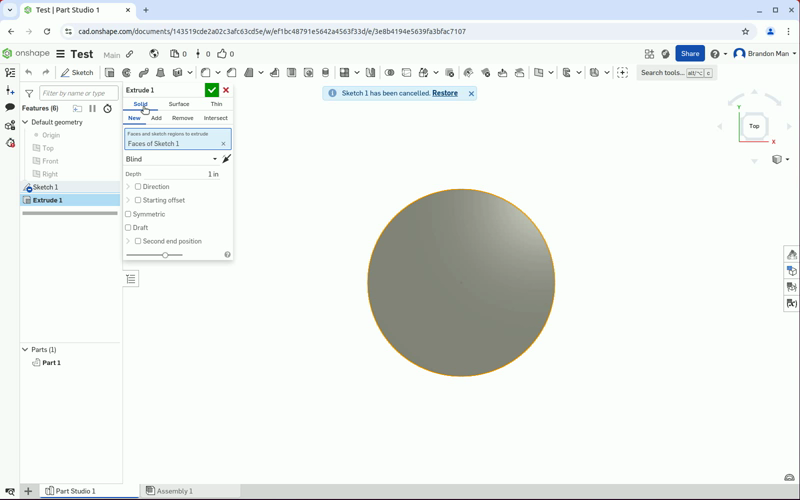
click(143, 106)
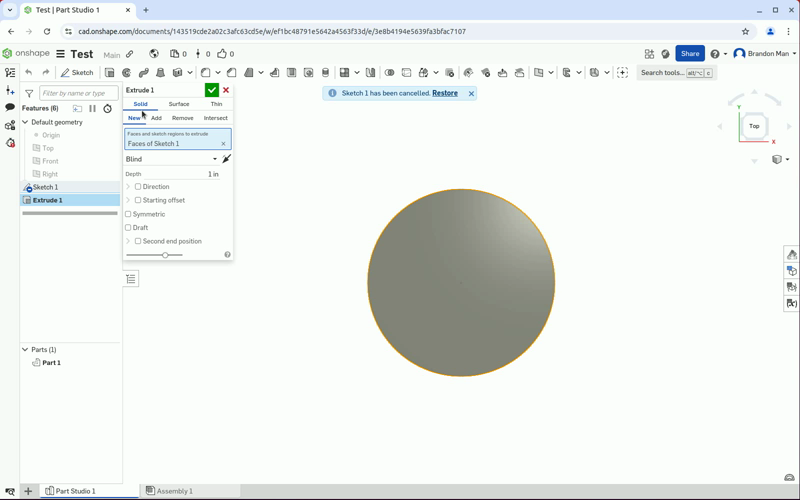
mouse_move(137, 120)
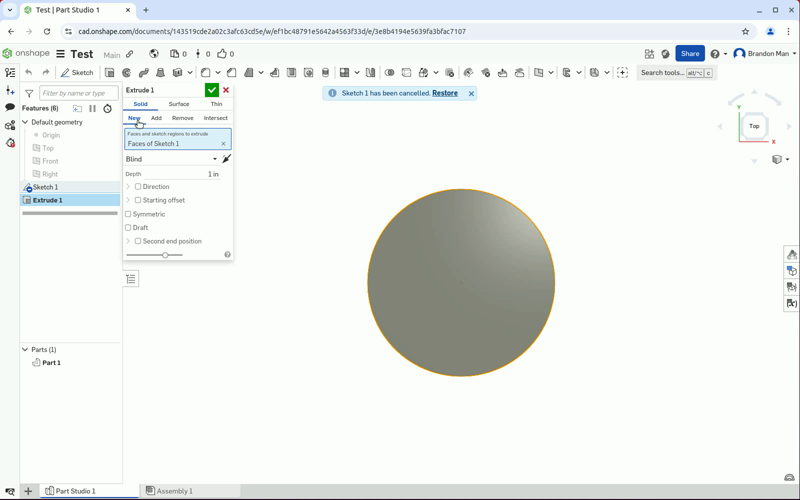
click(137, 120)
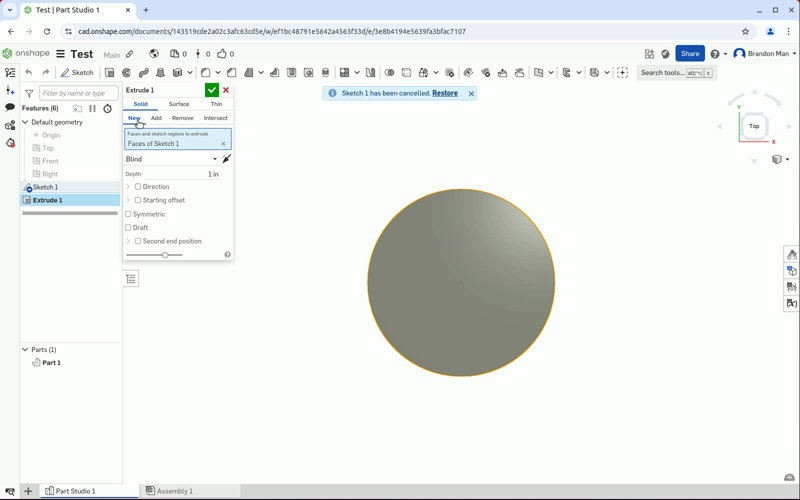
key(tab, 4)
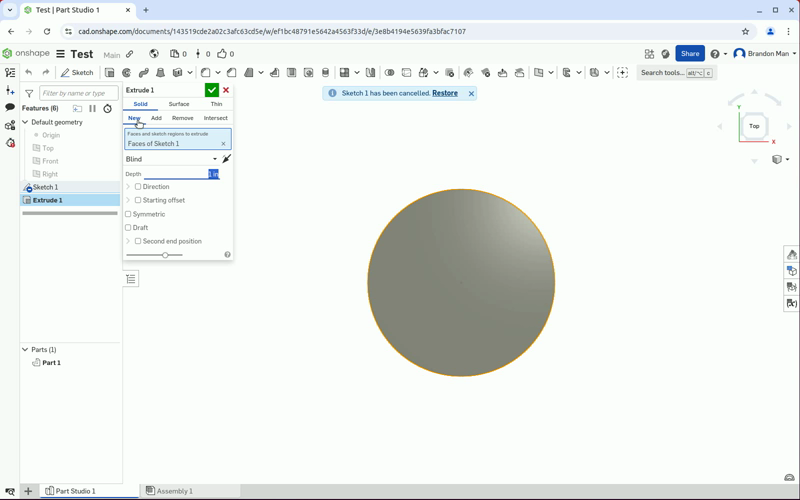
text(4.092)
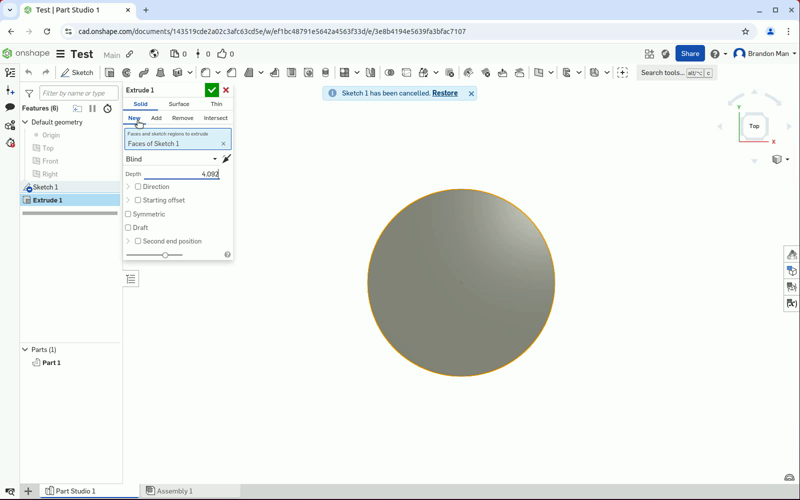
key(enter)
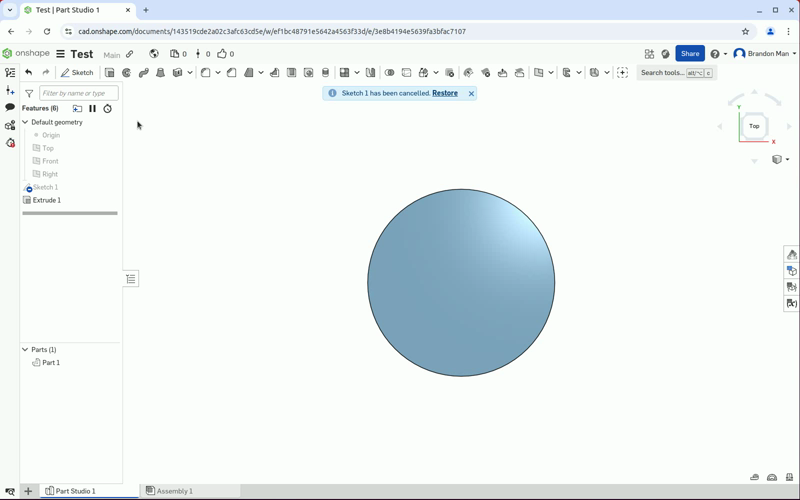
key(shift+h)
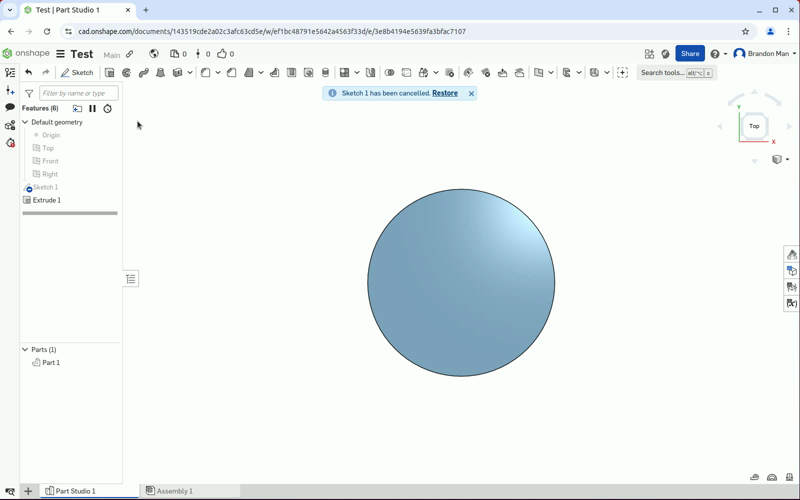
key(shift+h)
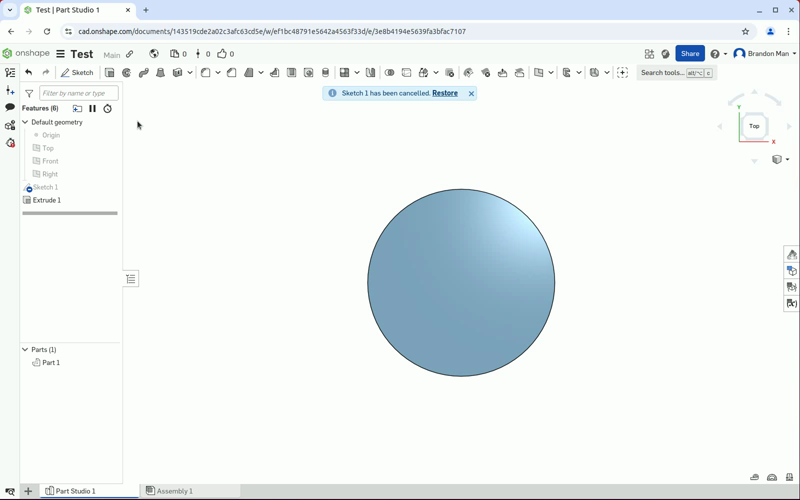
mouse_move(73, 189)
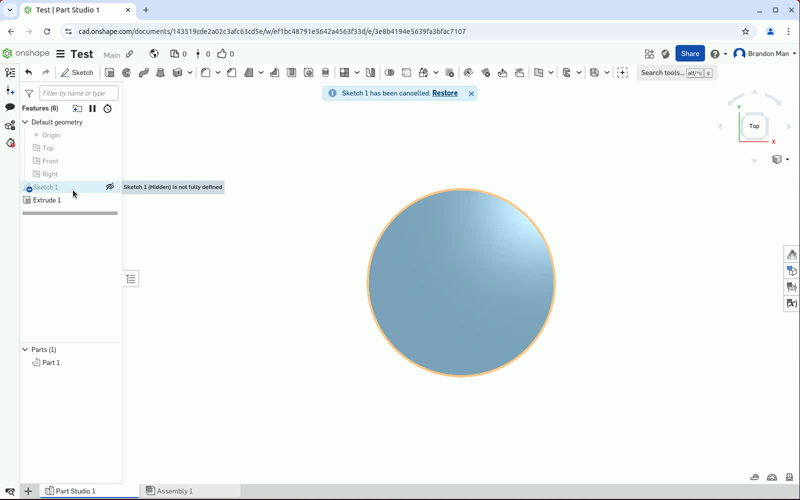
click(73, 189)
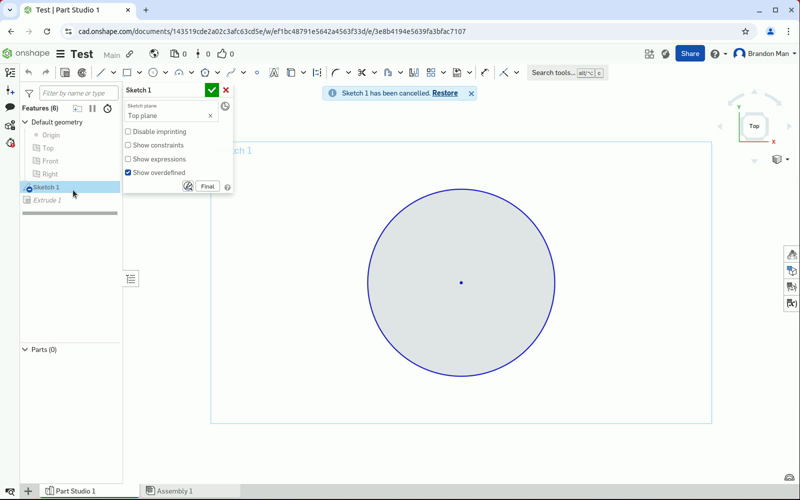
mouse_move(229, 92)
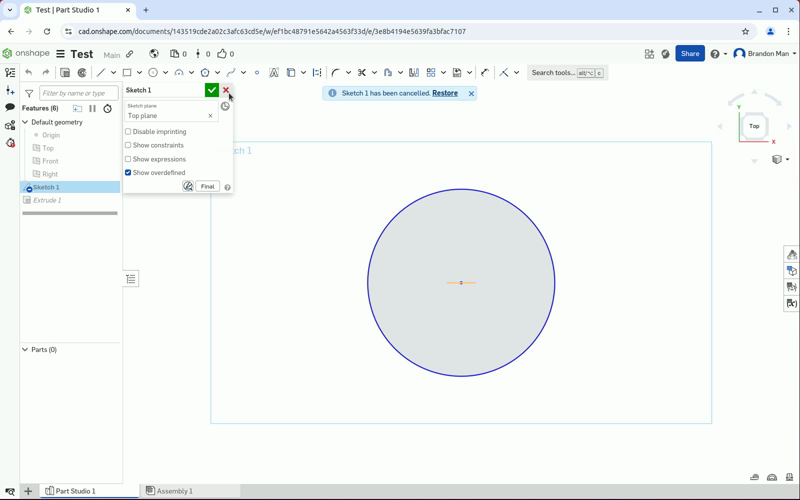
click(229, 92)
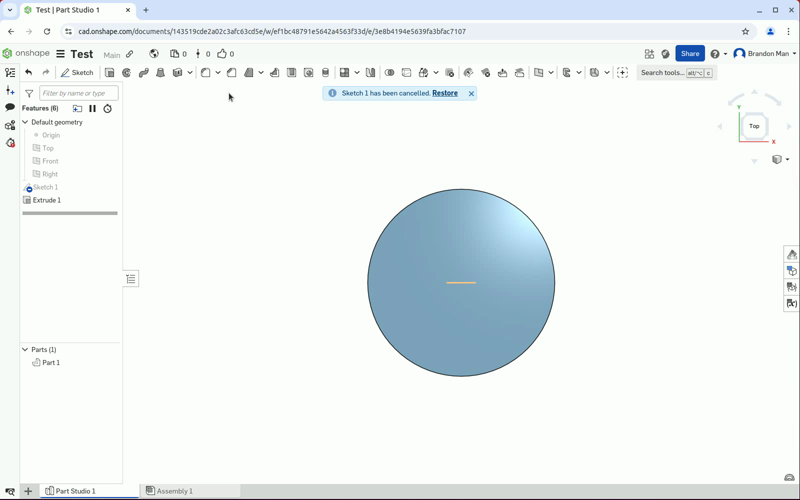
mouse_move(541, 75)
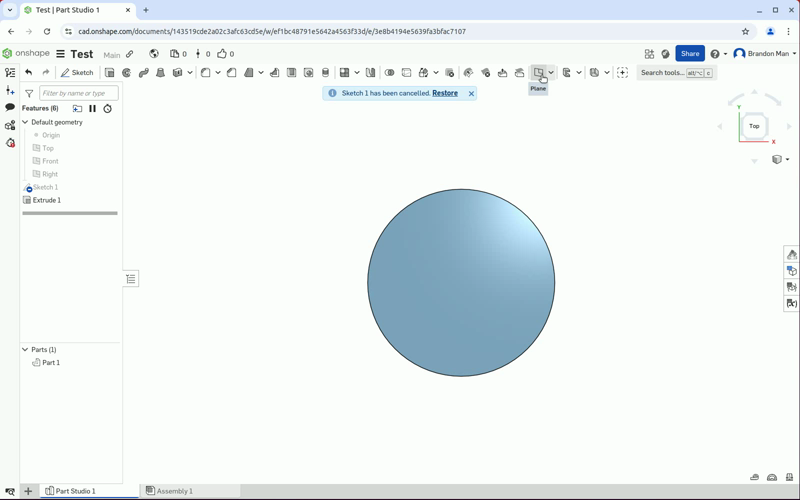
click(541, 75)
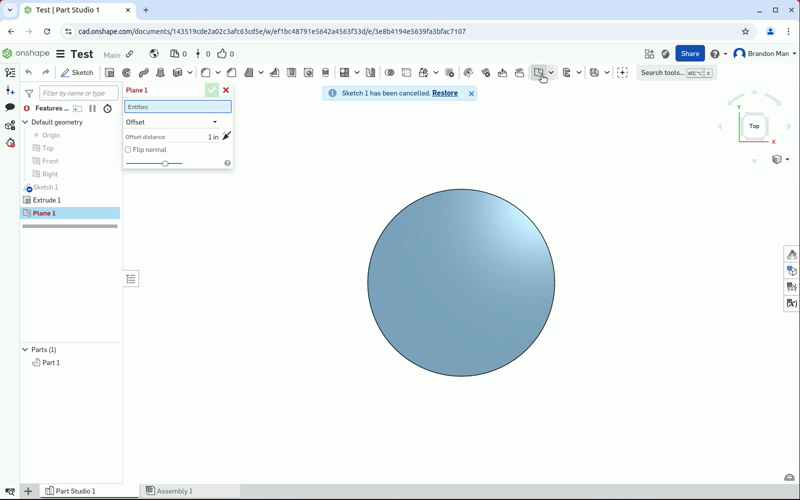
mouse_move(73, 150)
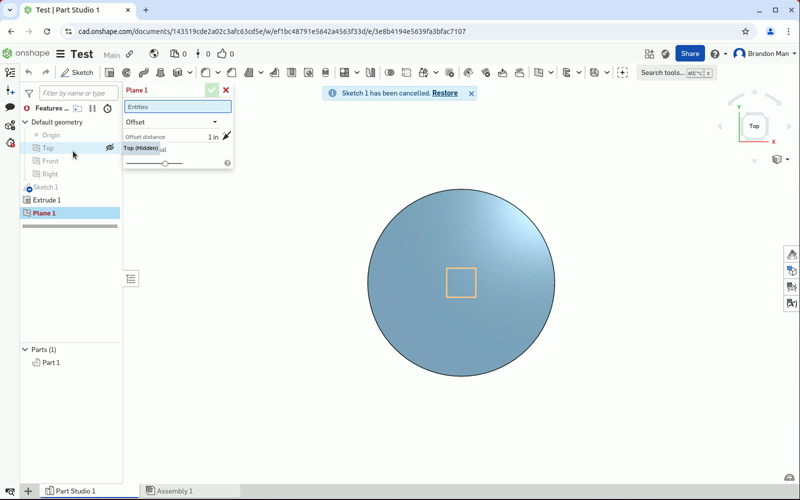
click(73, 150)
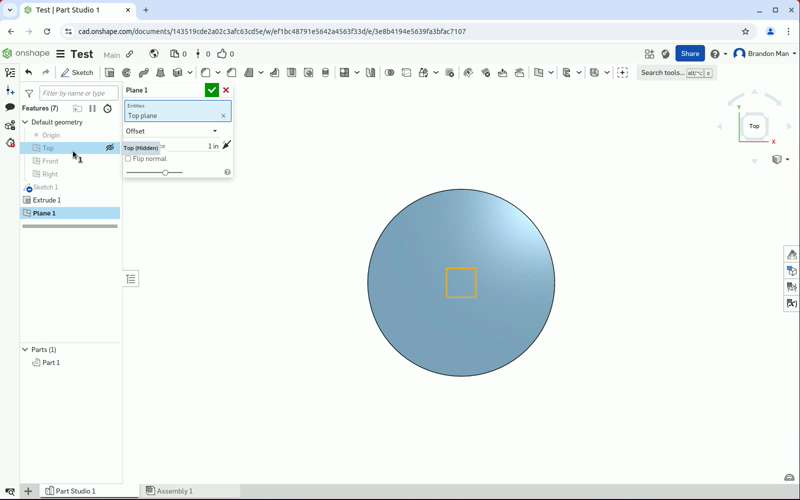
key(tab, 2)
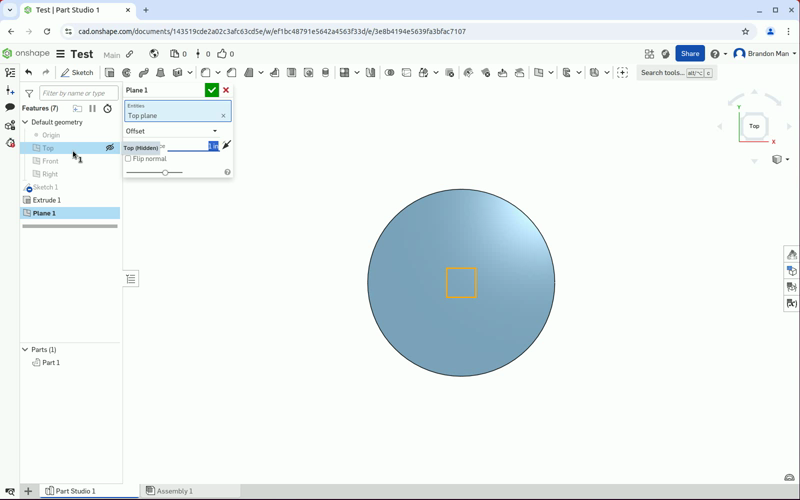
text(4.098)
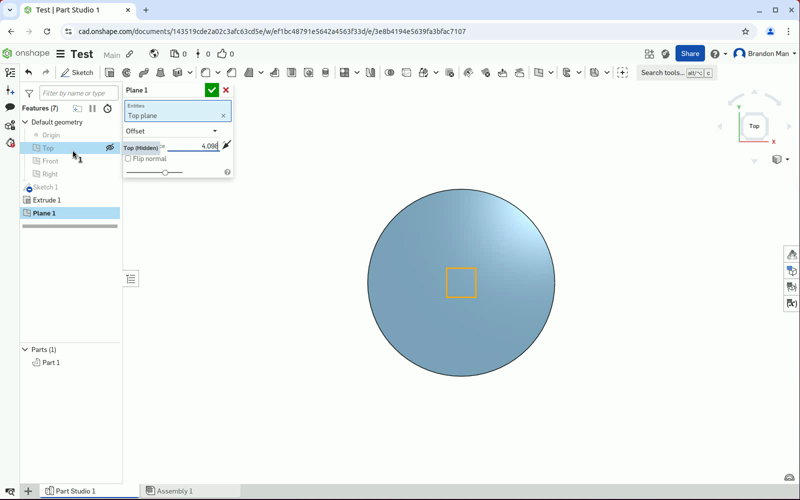
key(enter, 2)
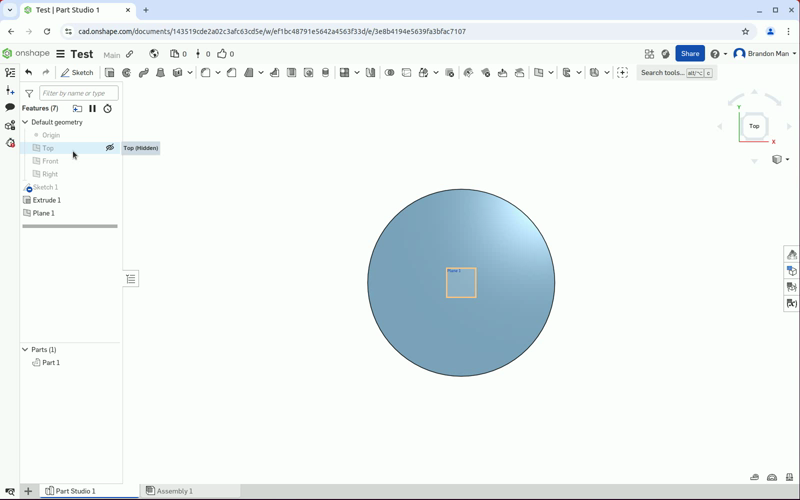
key(shift+s)
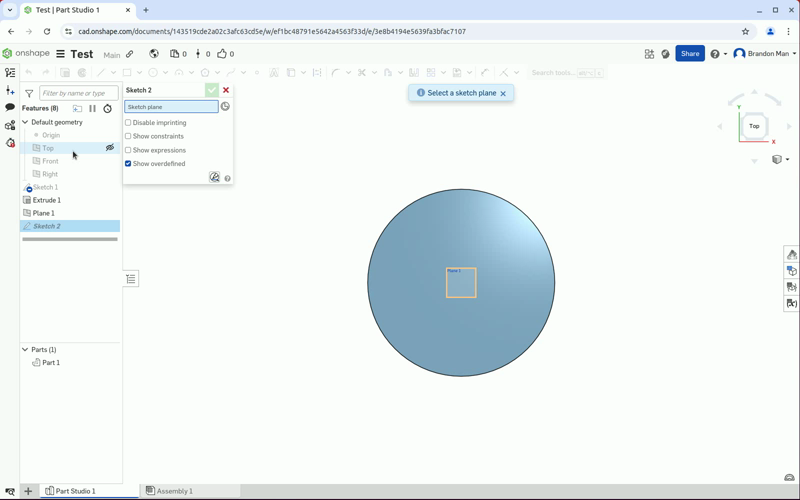
mouse_move(73, 215)
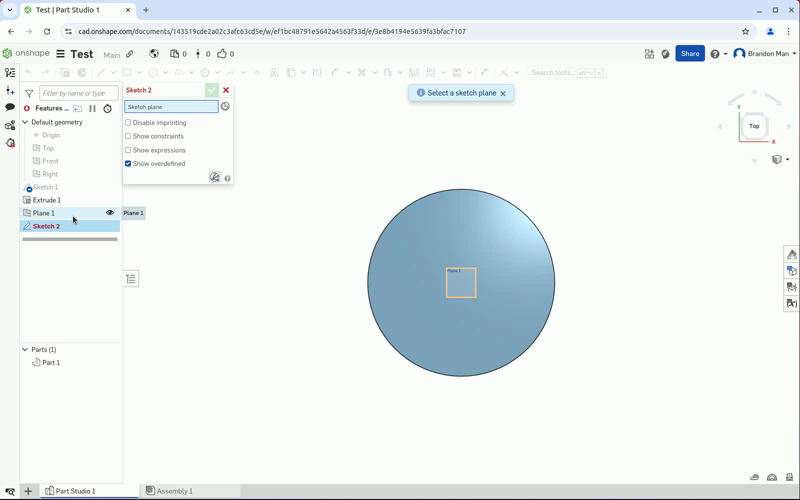
click(73, 215)
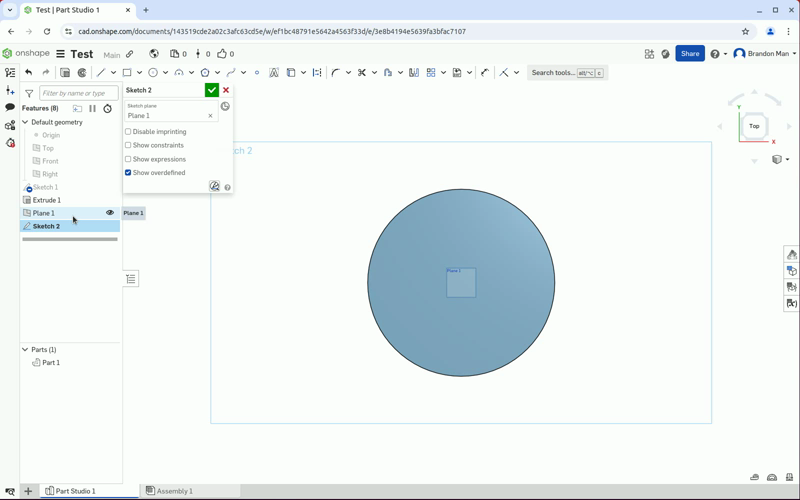
mouse_move(73, 352)
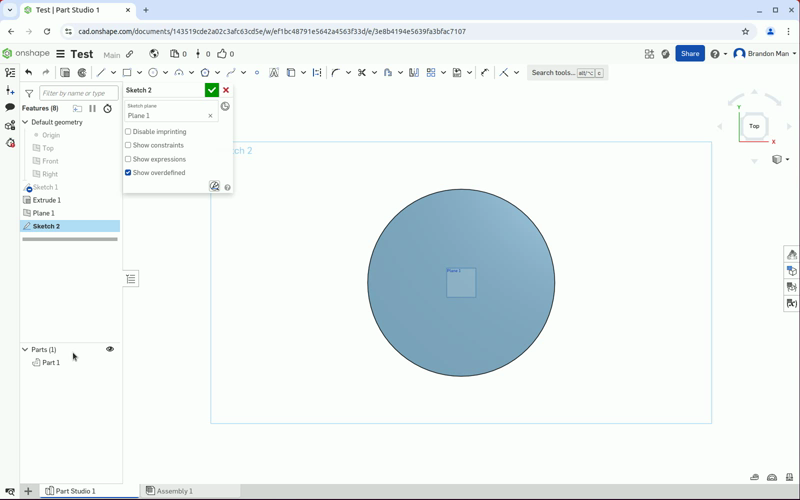
key(y)
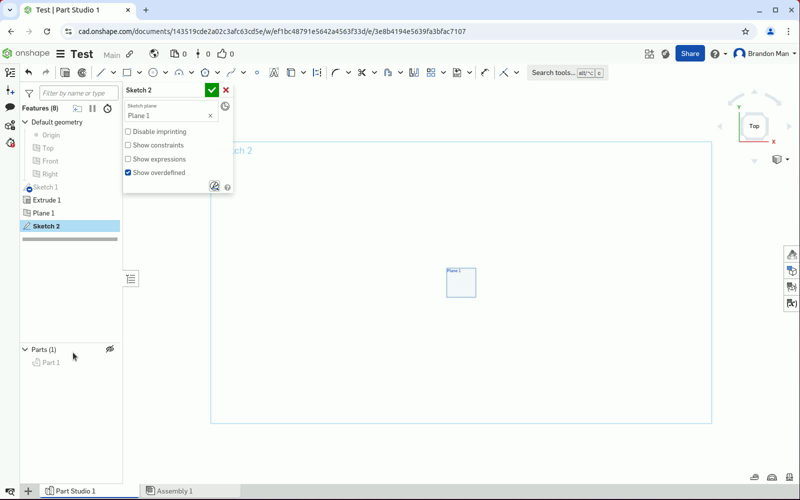
key(c)
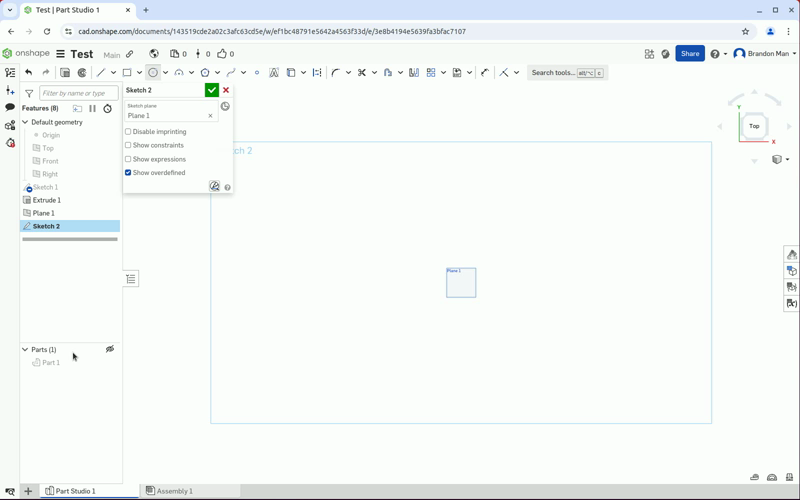
key_down(shift)
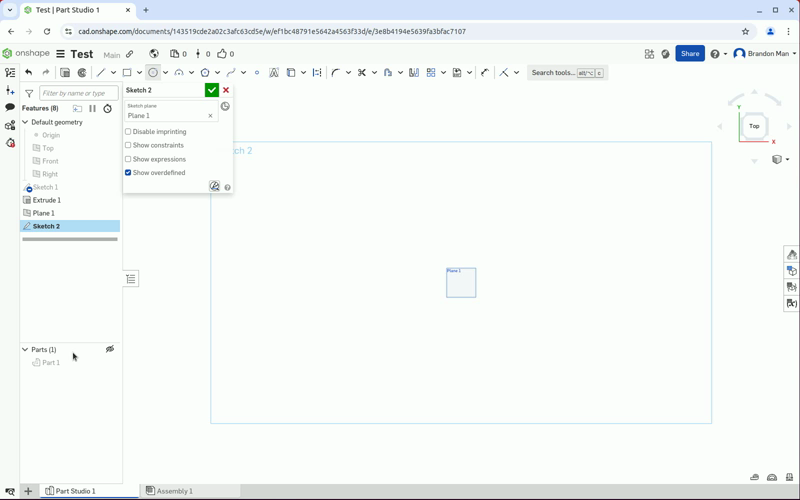
mouse_move(460, 282)
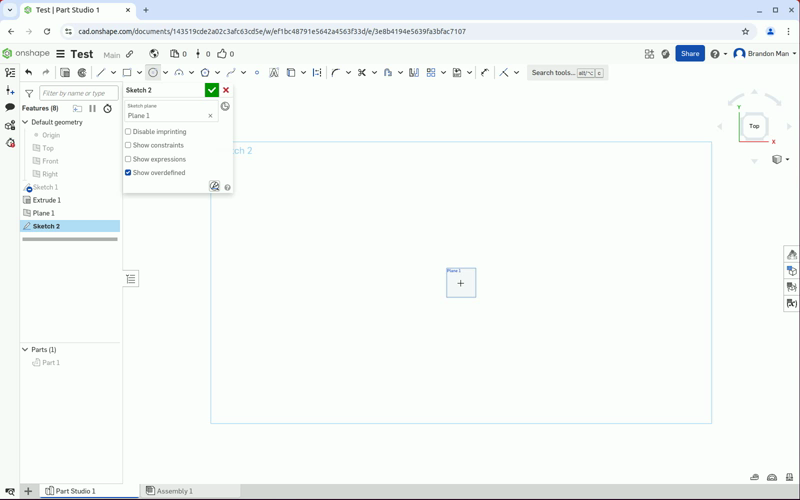
click(460, 282)
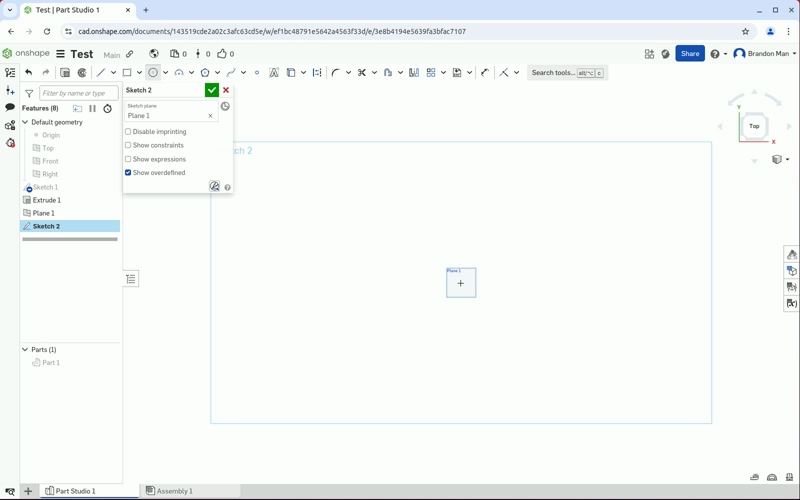
key_up(shift)
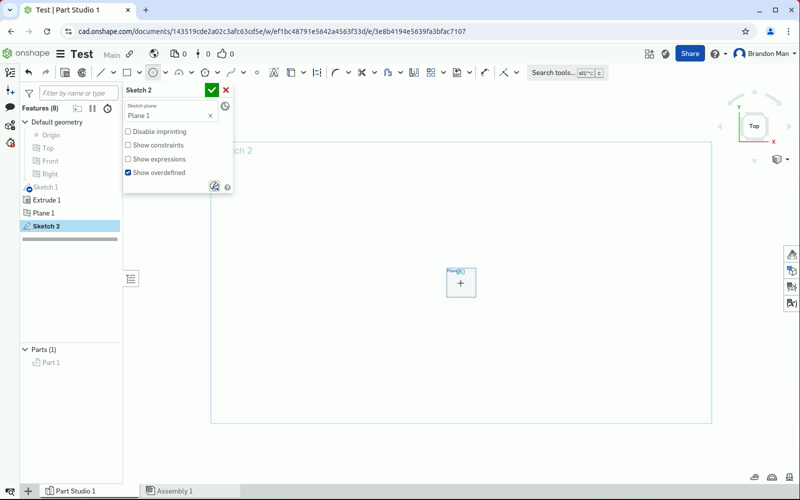
mouse_move(504, 282)
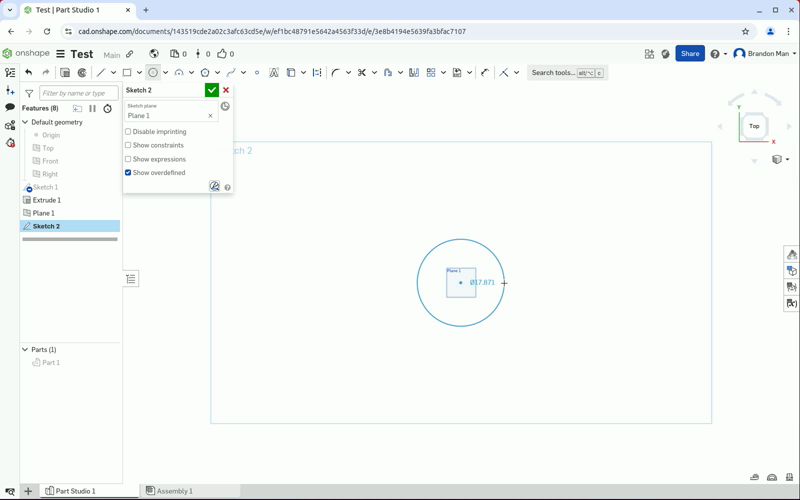
click(504, 282)
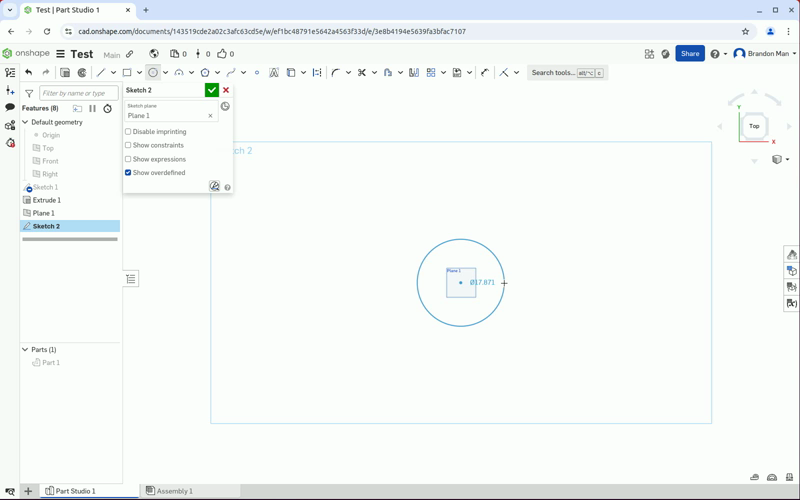
key(esc)
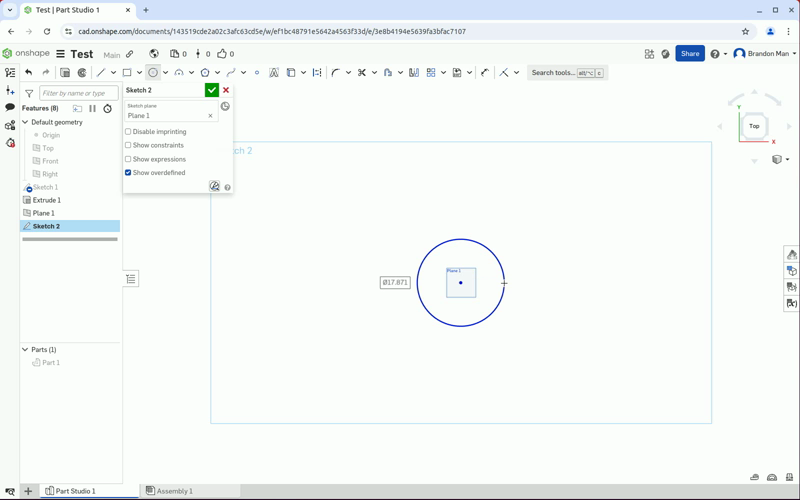
mouse_move(479, 307)
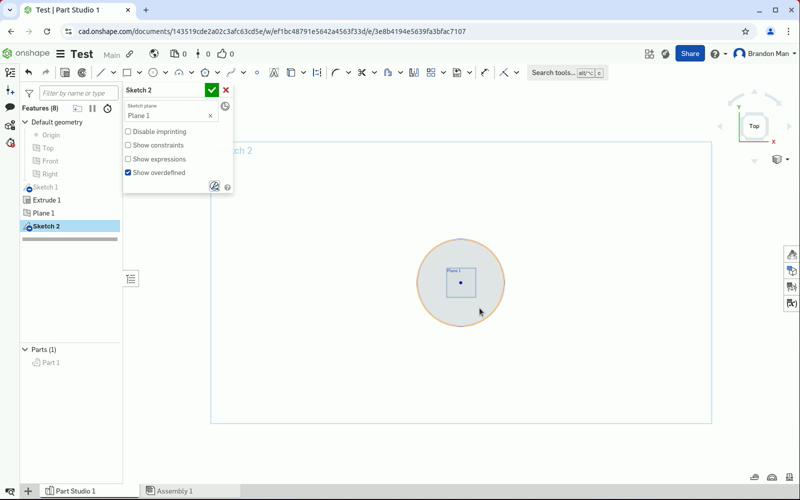
click(479, 307)
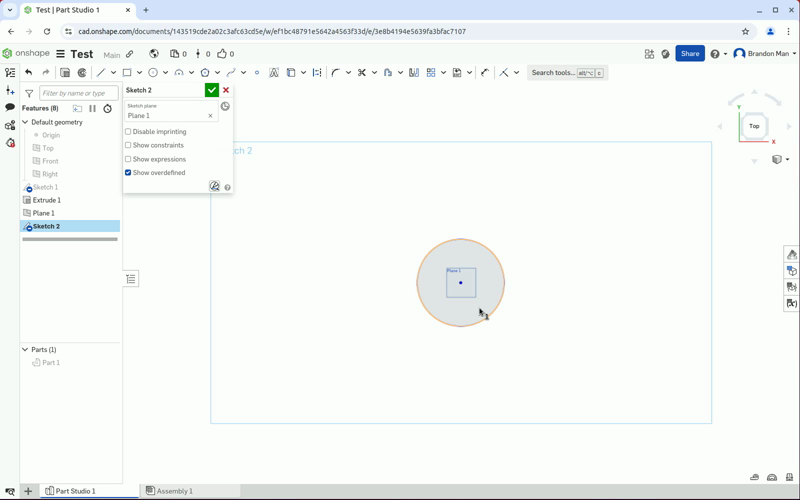
mouse_move(73, 352)
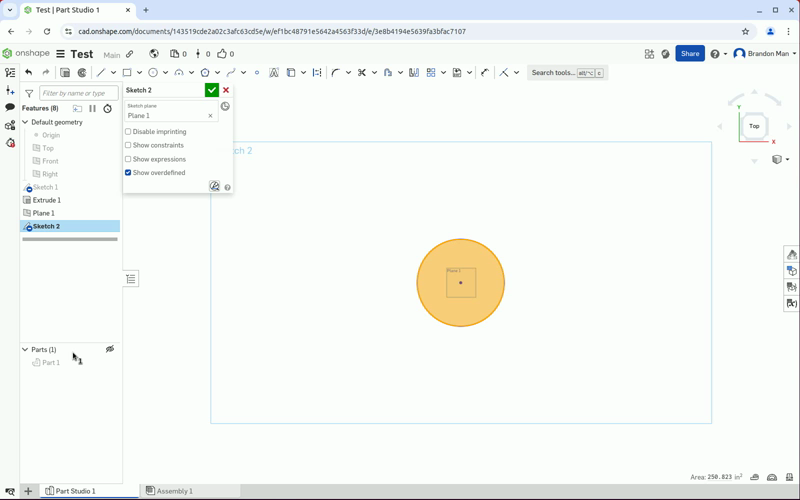
key(shift+y)
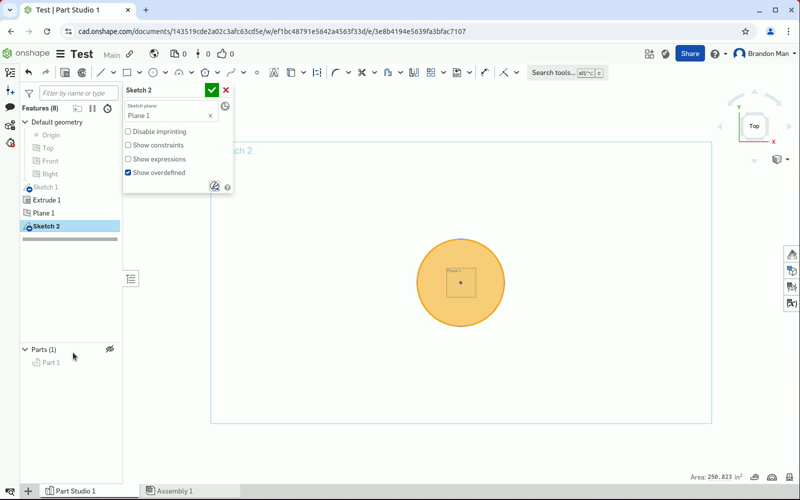
key(shift+e)
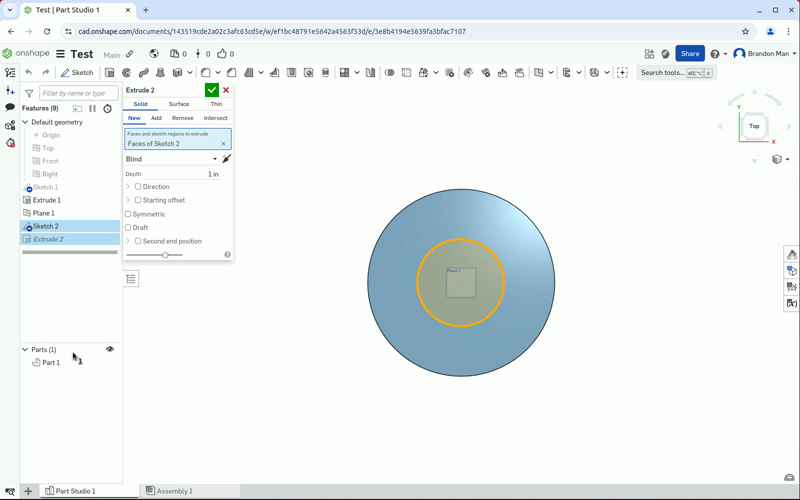
mouse_move(143, 106)
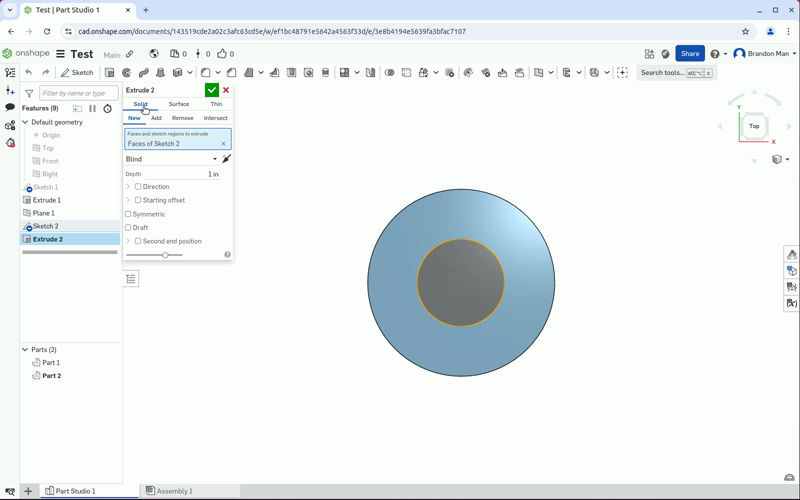
click(143, 106)
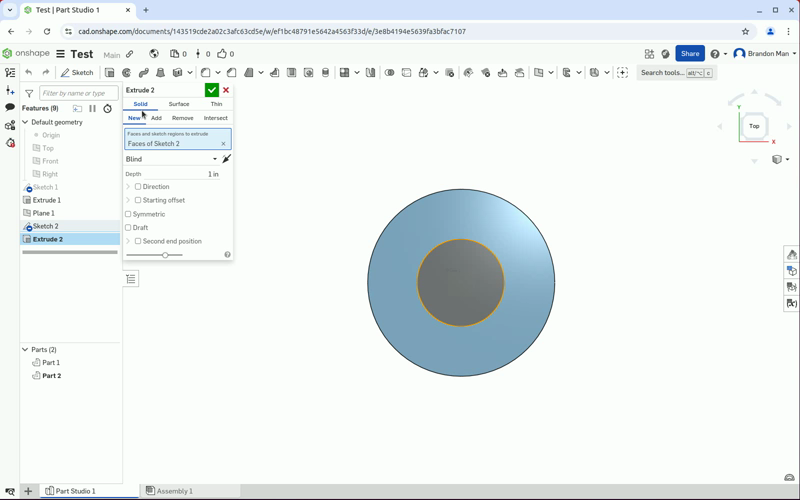
mouse_move(137, 120)
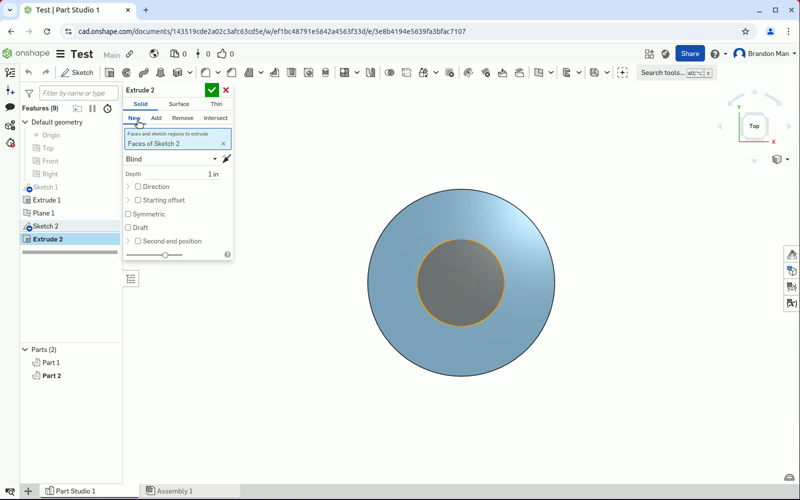
click(137, 120)
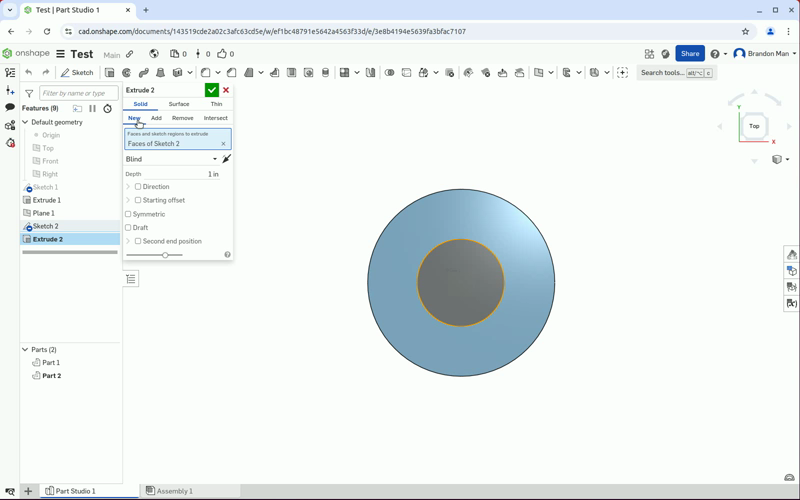
key(tab, 4)
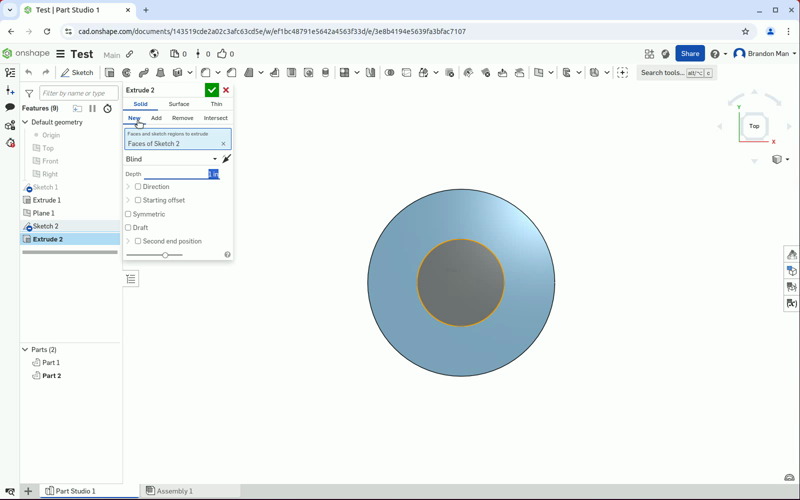
text(14.202)
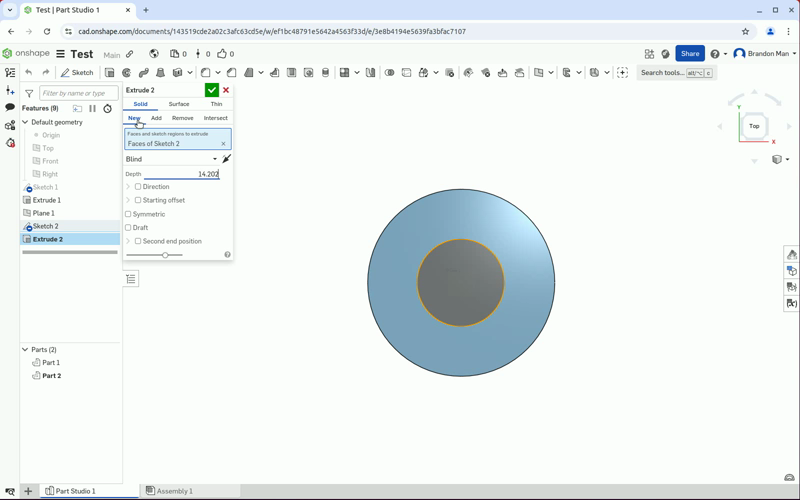
key(enter)
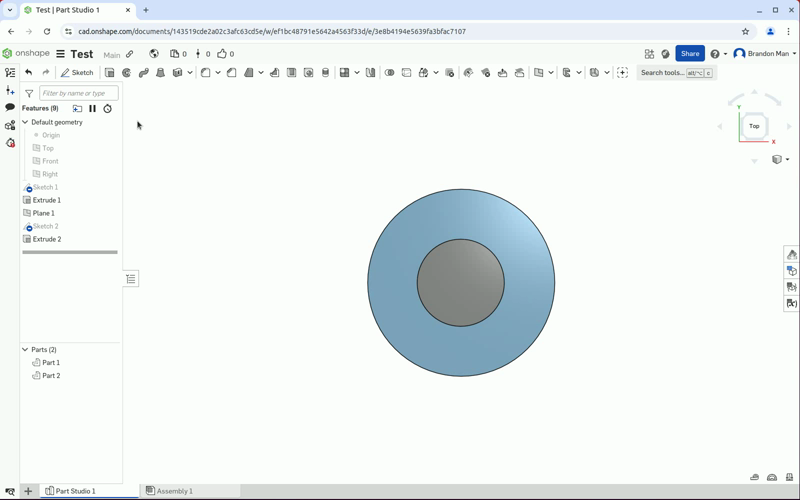
key(shift+h)
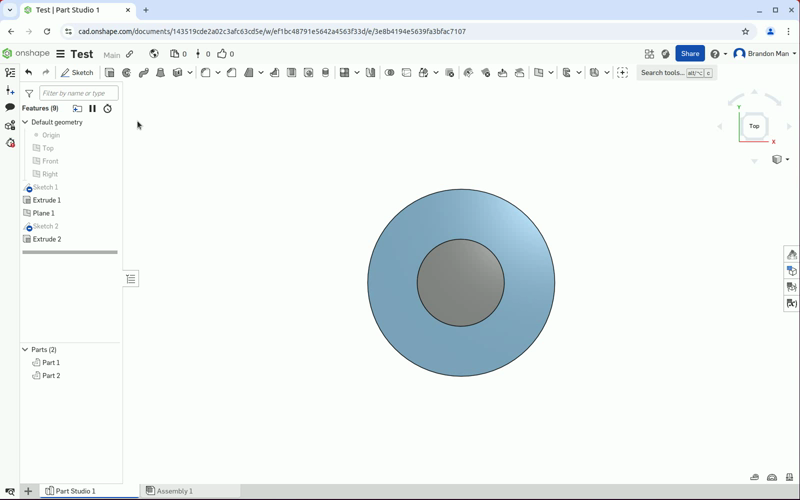
key(shift+h)
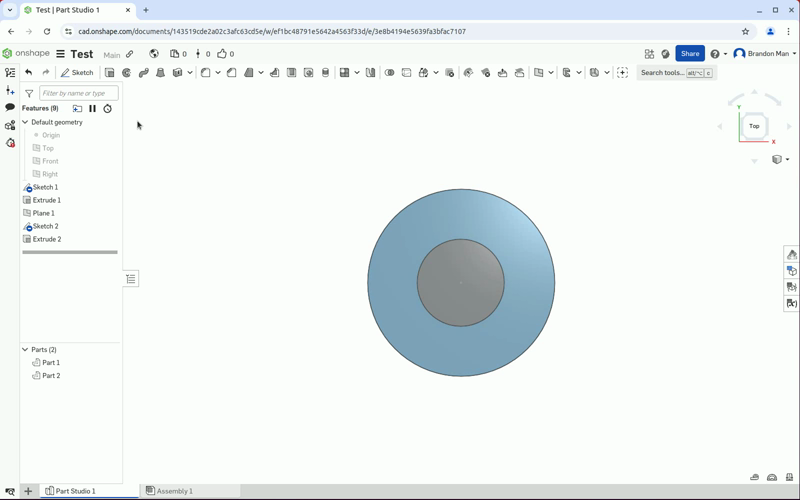
key(shift+7)
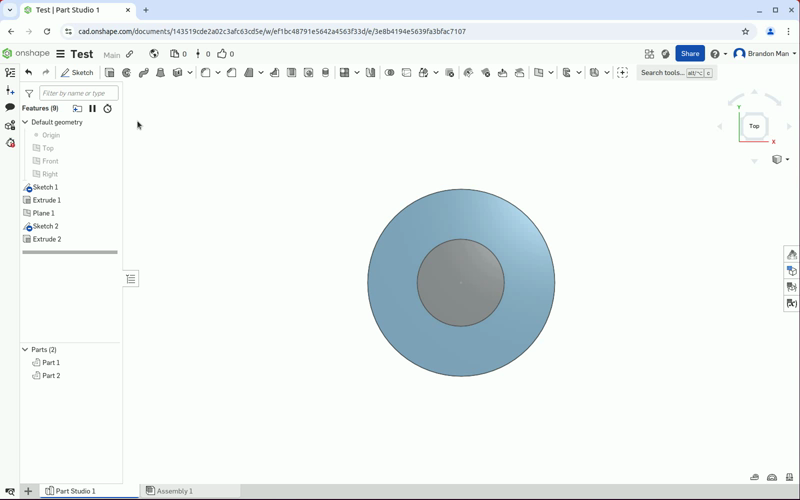
key(up, 3)
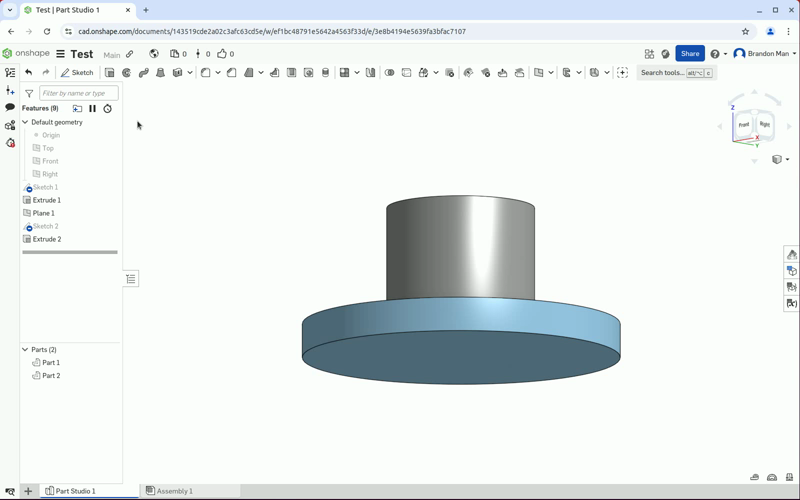
key(left, 3)
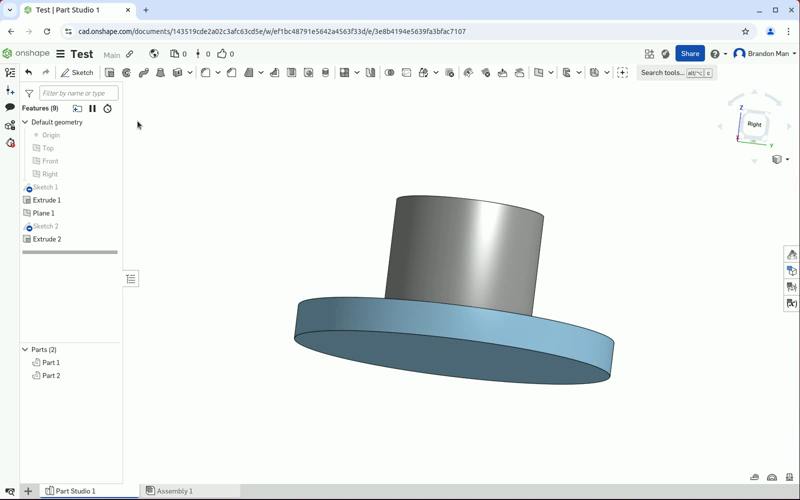
key(right, 3)
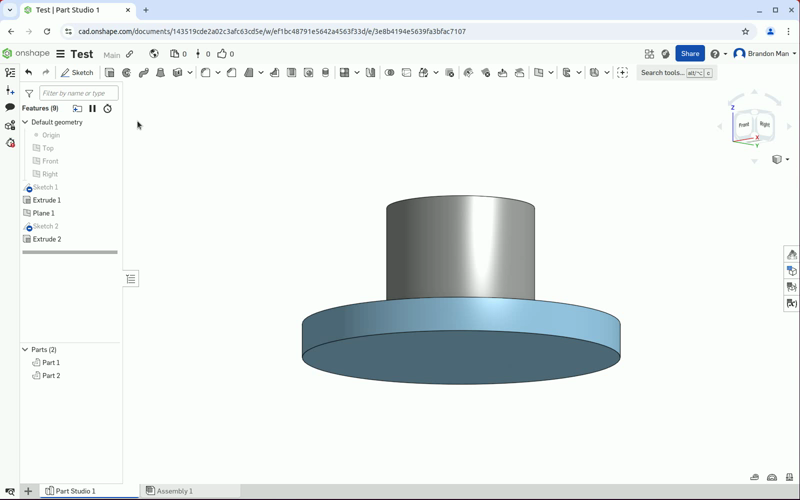
key(down, 3)
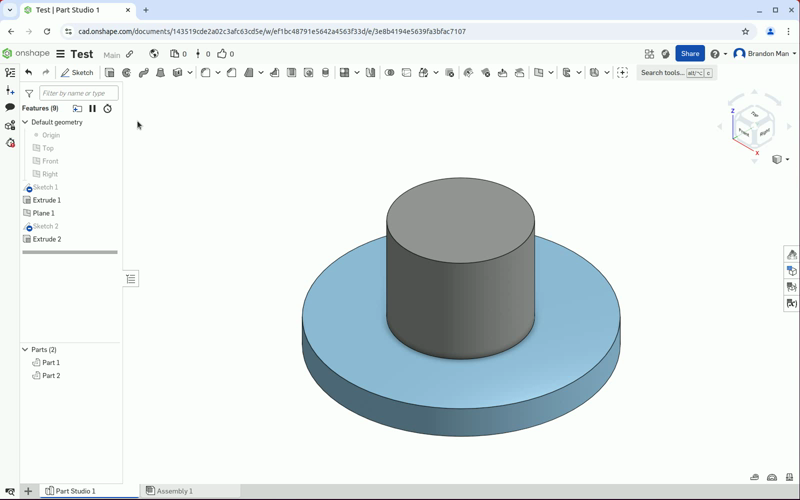
mouse_move(73, 189)
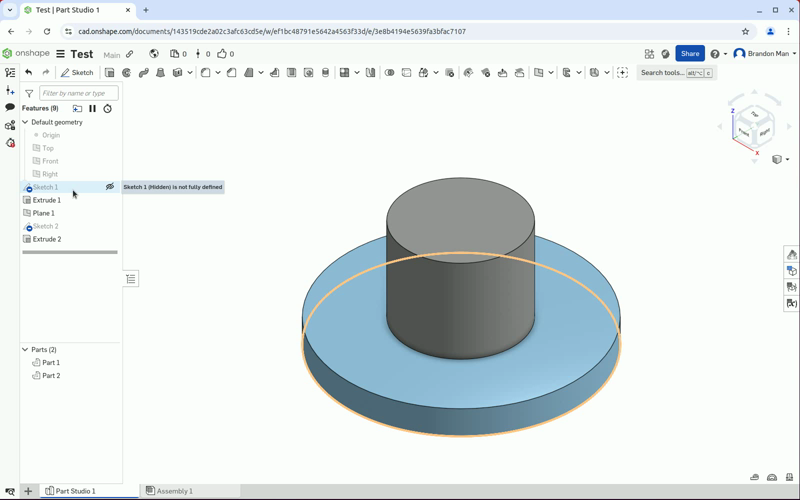
click(73, 189)